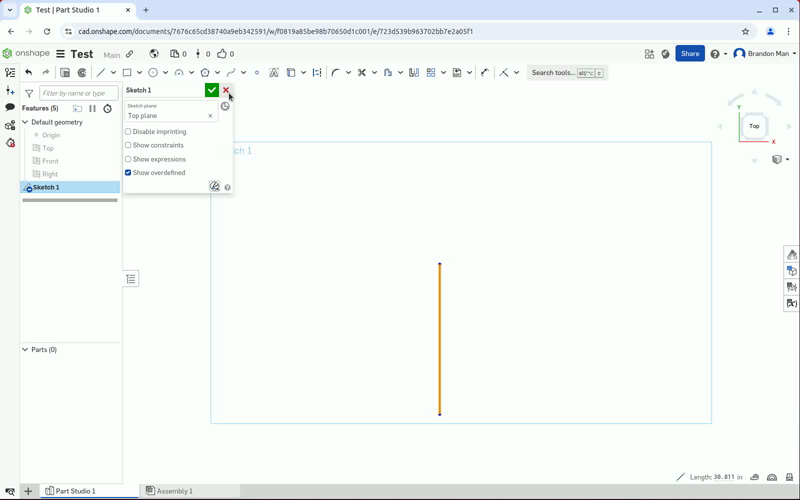
key(shift+h)
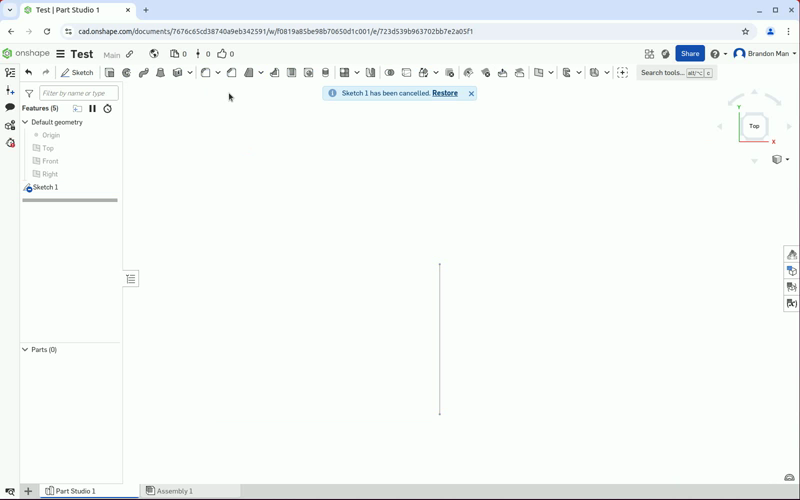
key(shift+s)
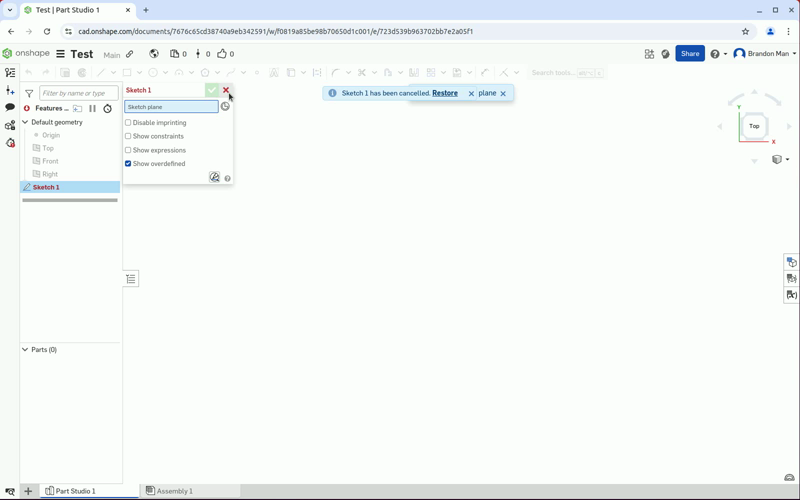
mouse_move(73, 150)
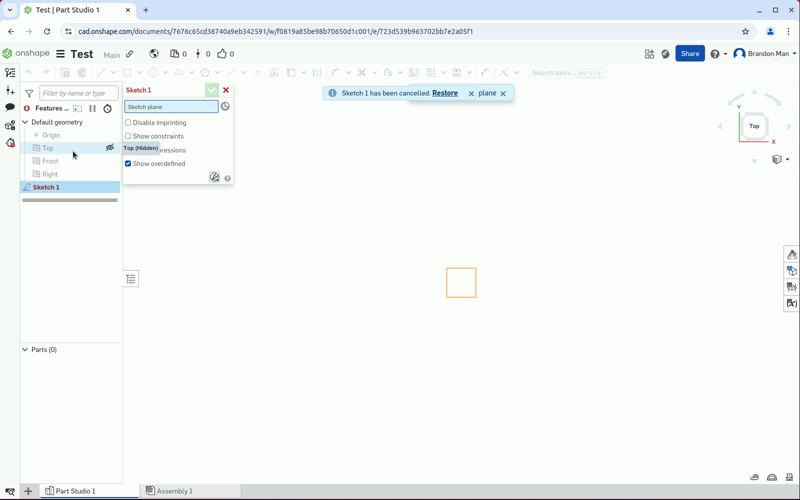
click(73, 150)
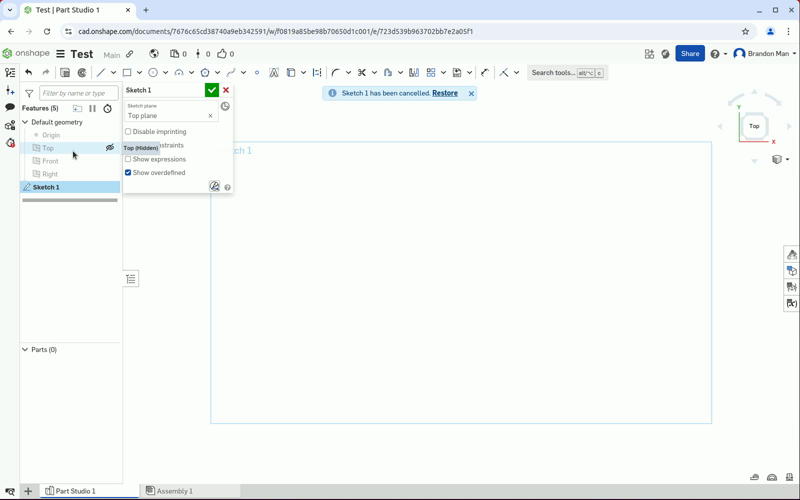
mouse_move(73, 352)
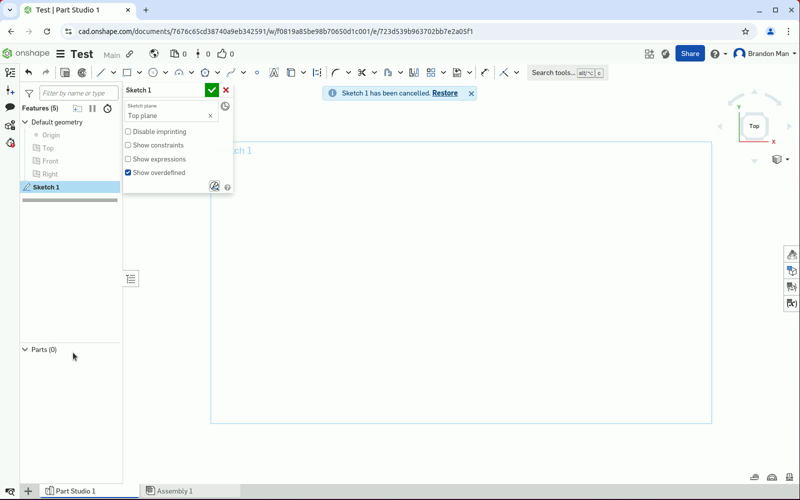
key(y)
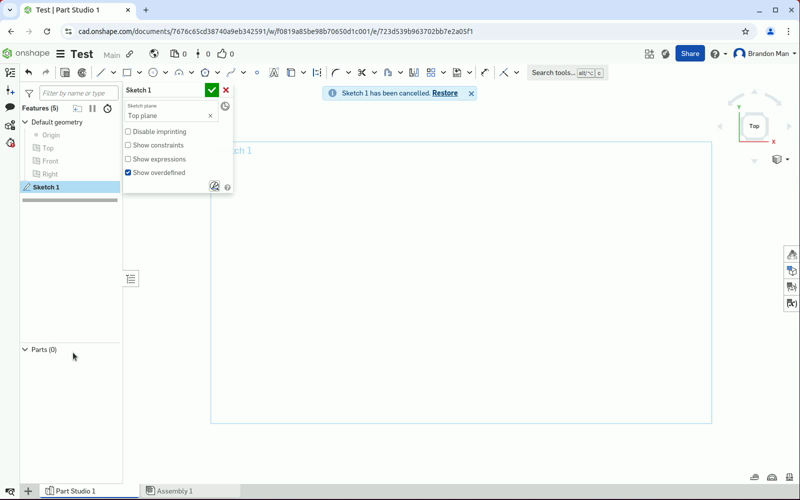
key(c)
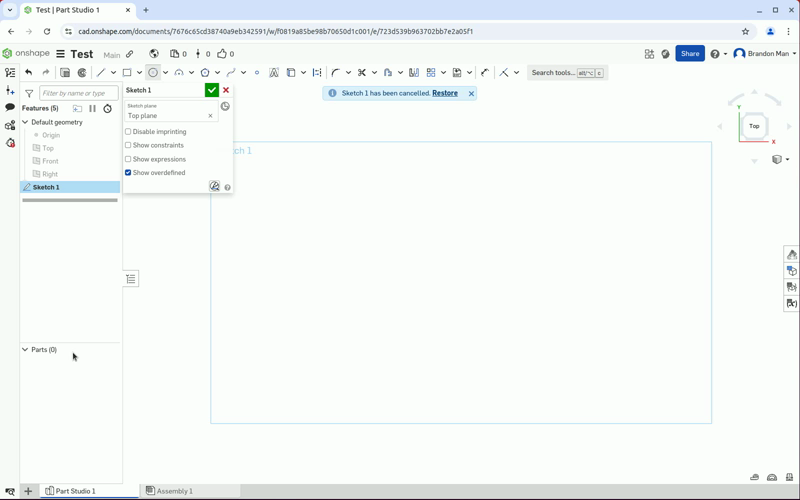
key_down(shift)
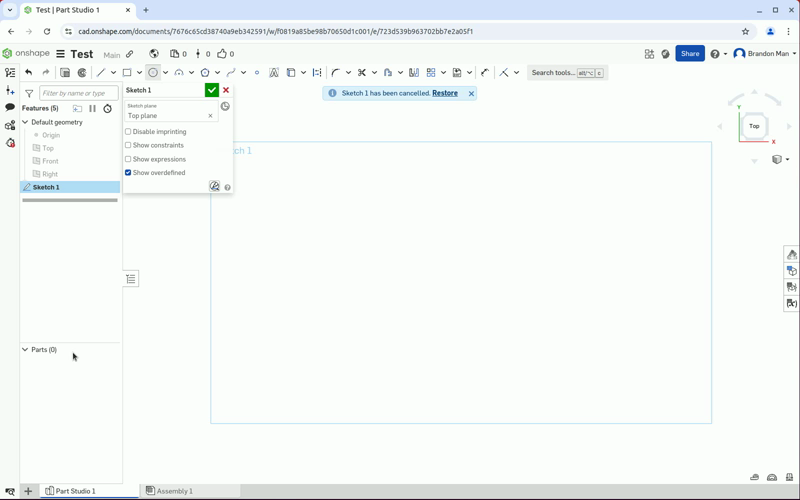
mouse_move(461, 282)
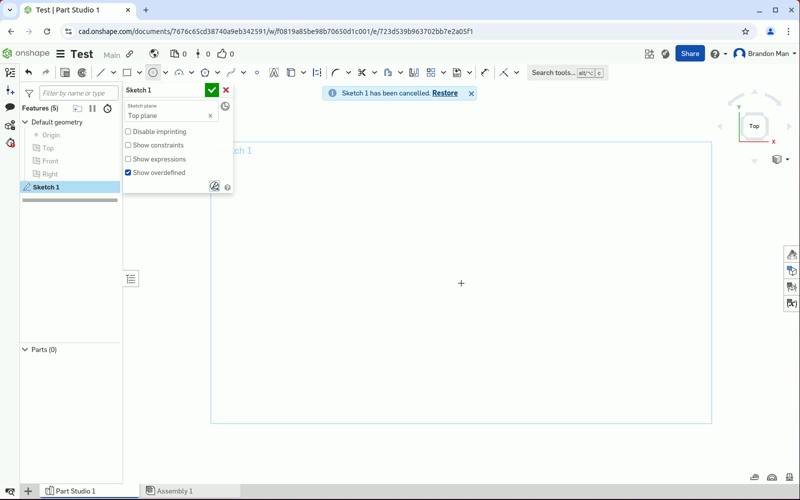
click(461, 282)
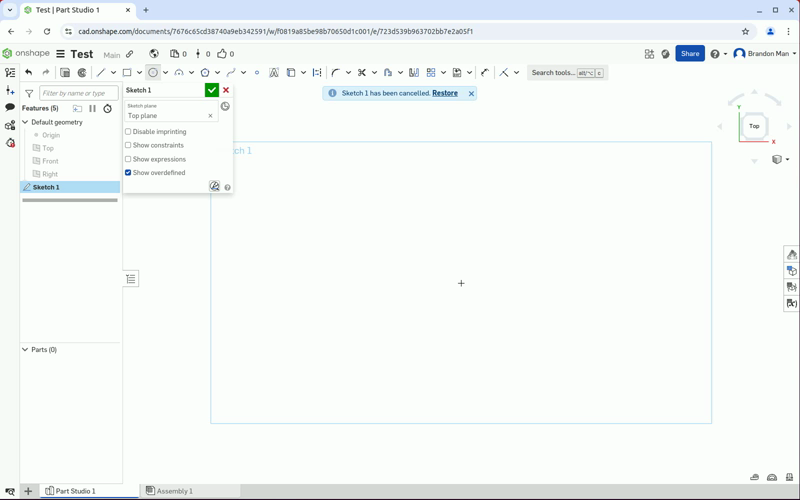
key_up(shift)
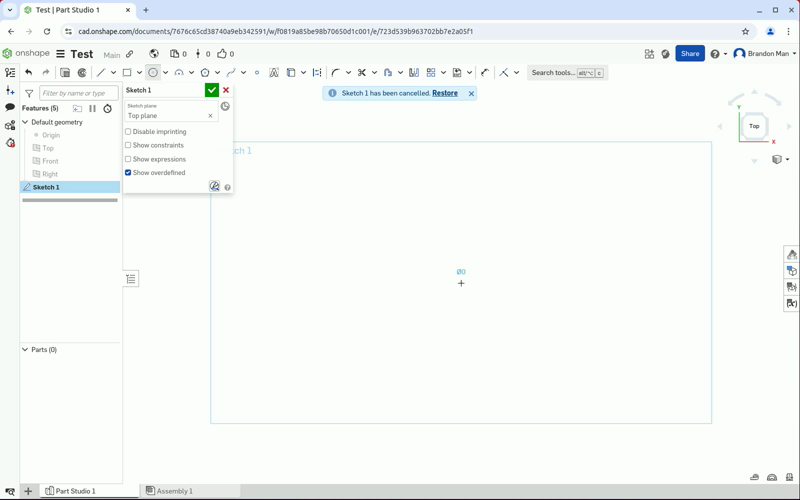
mouse_move(505, 282)
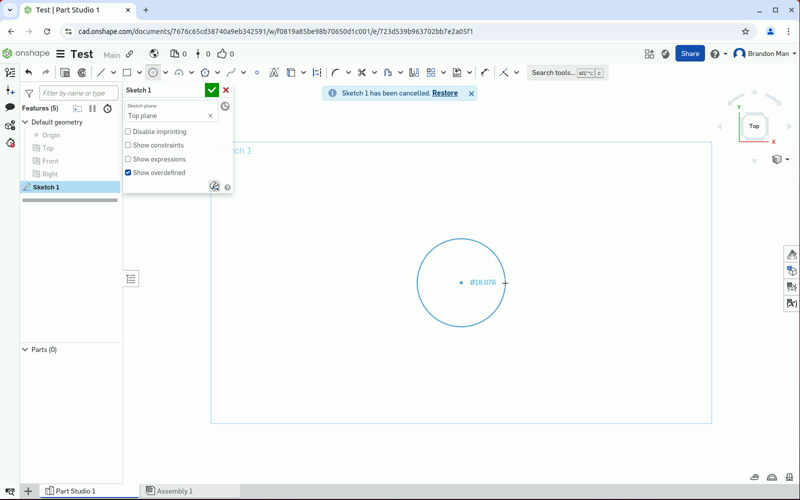
click(505, 282)
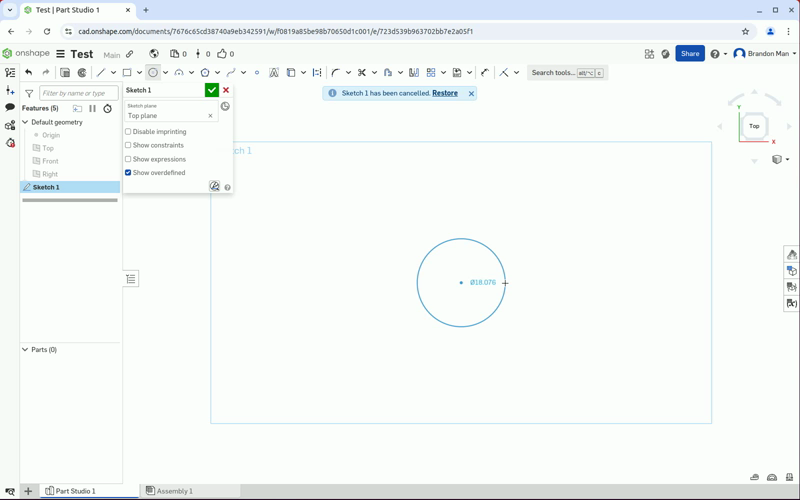
key(esc)
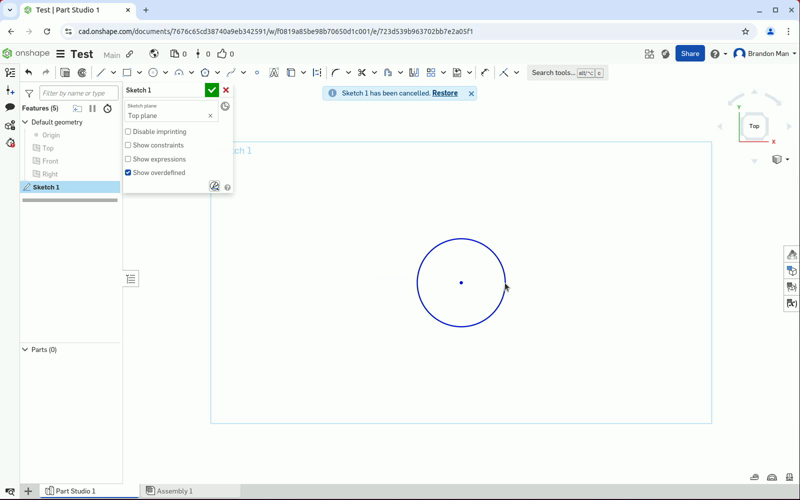
mouse_move(457, 270)
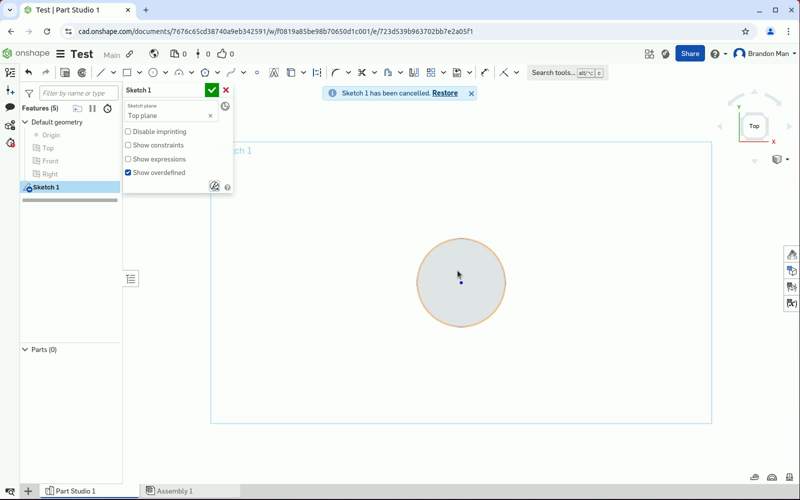
click(457, 270)
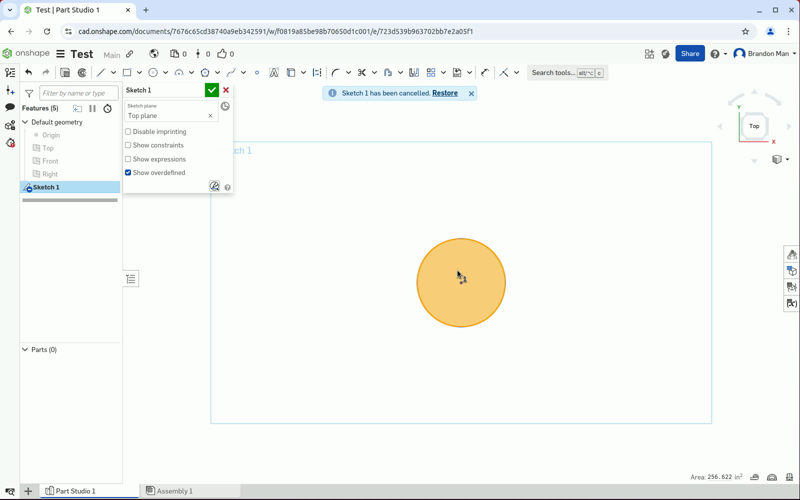
mouse_move(73, 352)
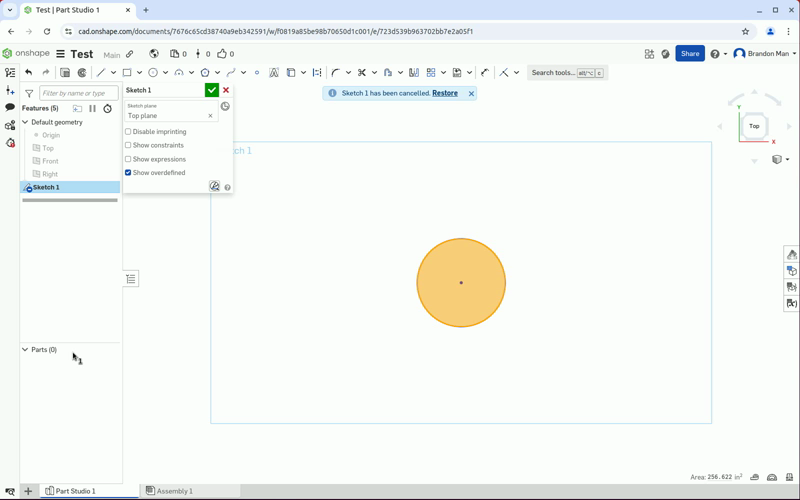
key(shift+y)
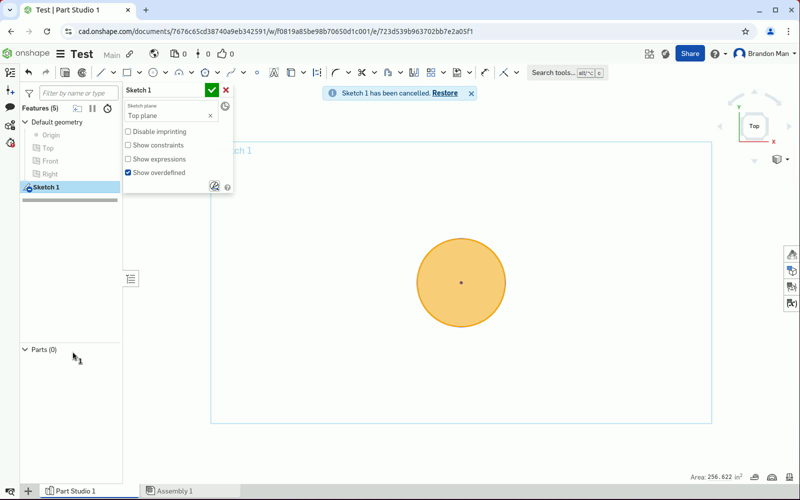
key(shift+e)
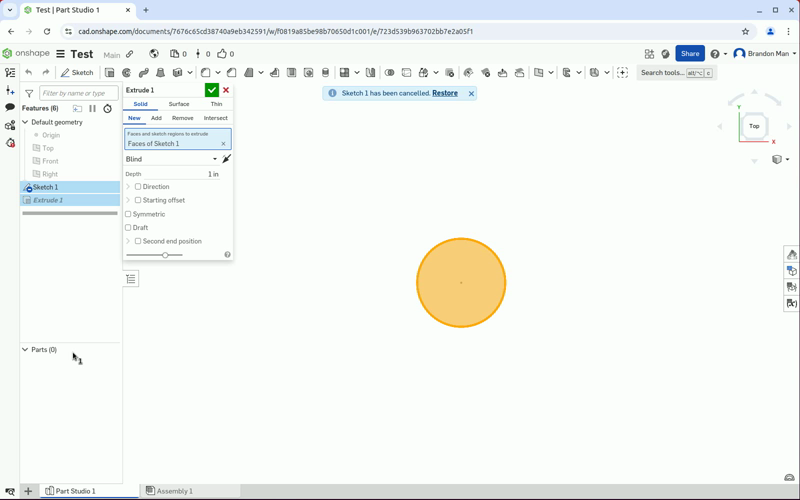
mouse_move(143, 106)
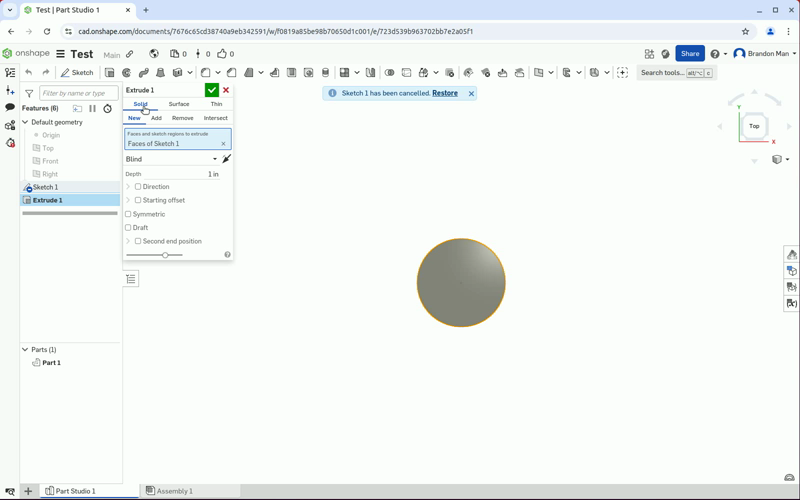
click(143, 106)
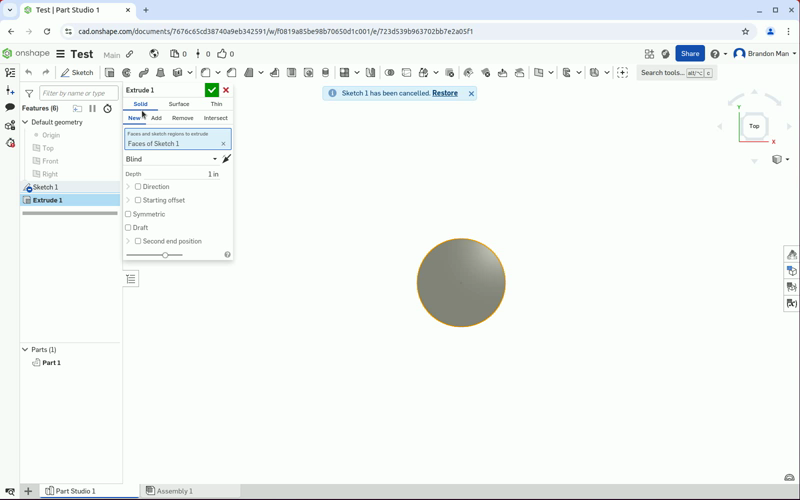
mouse_move(137, 120)
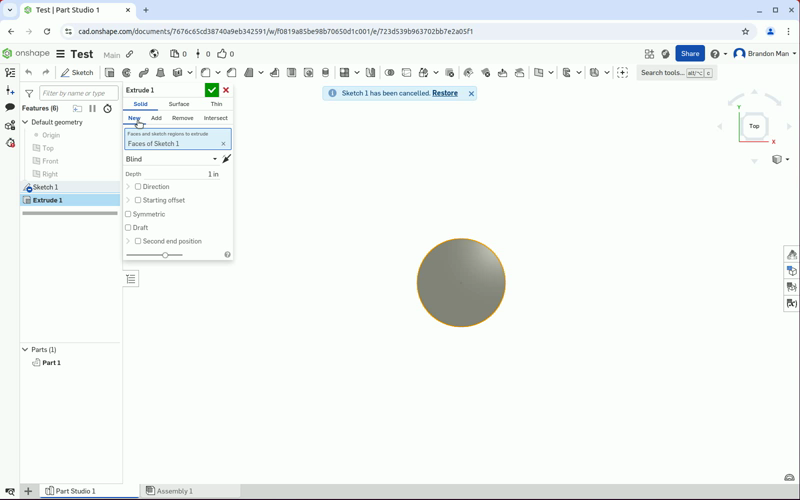
click(137, 120)
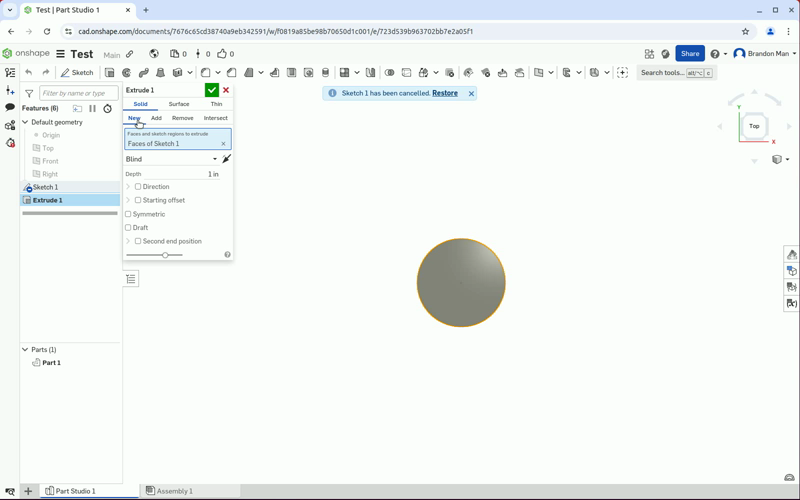
key(tab, 4)
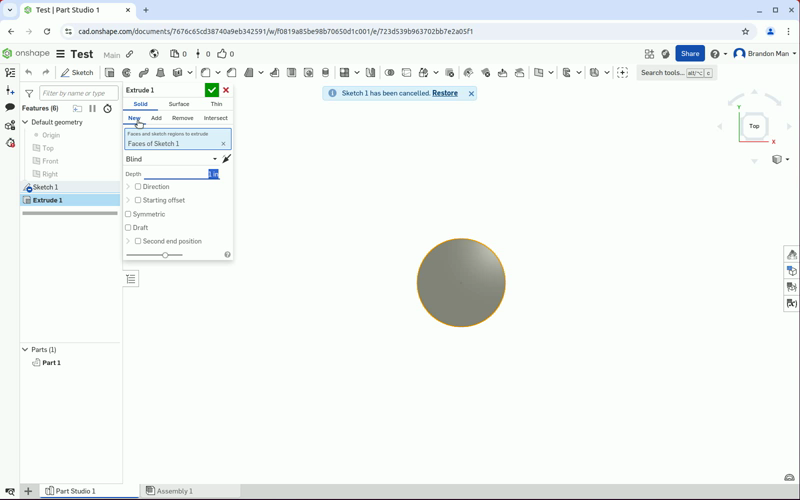
text(5.296)
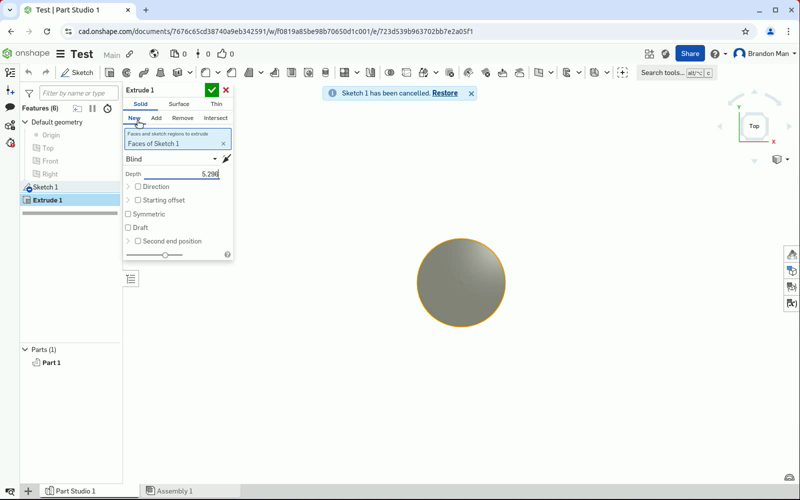
key(enter)
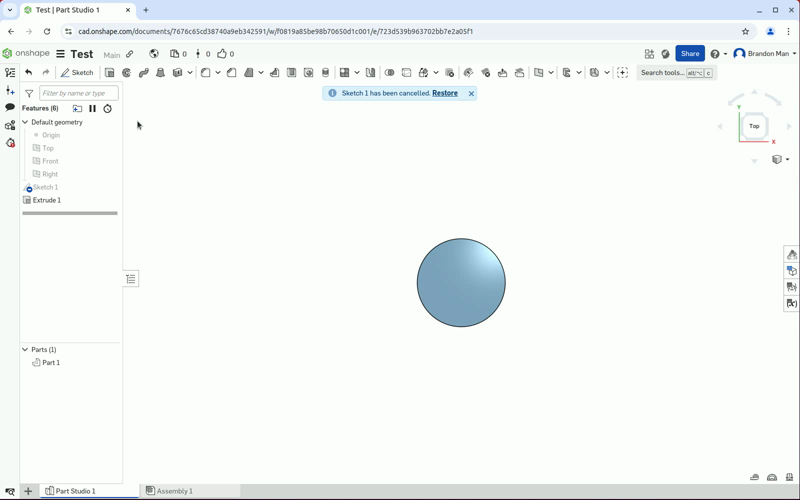
key(shift+h)
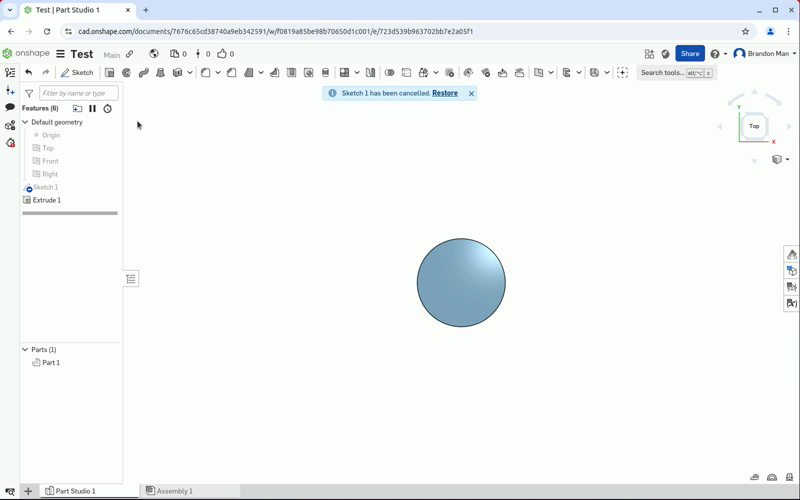
key(shift+h)
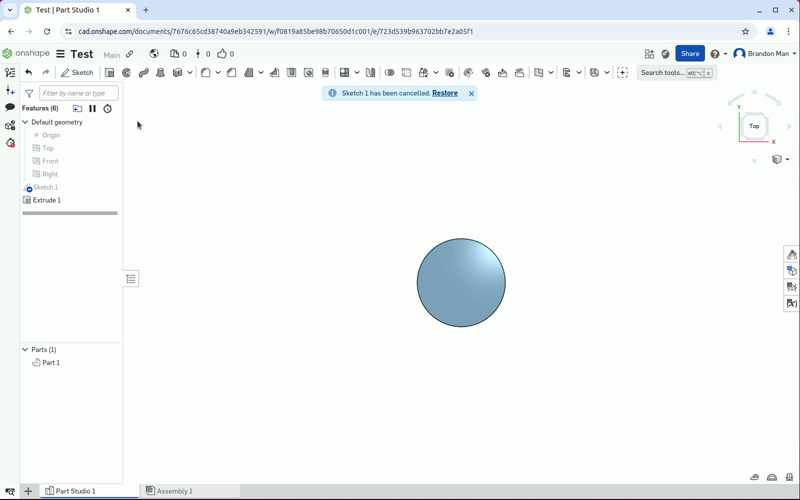
mouse_move(73, 189)
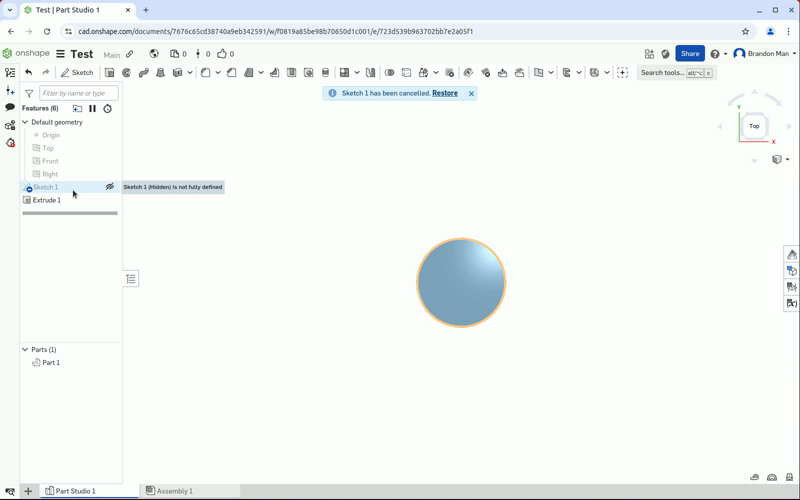
click(73, 189)
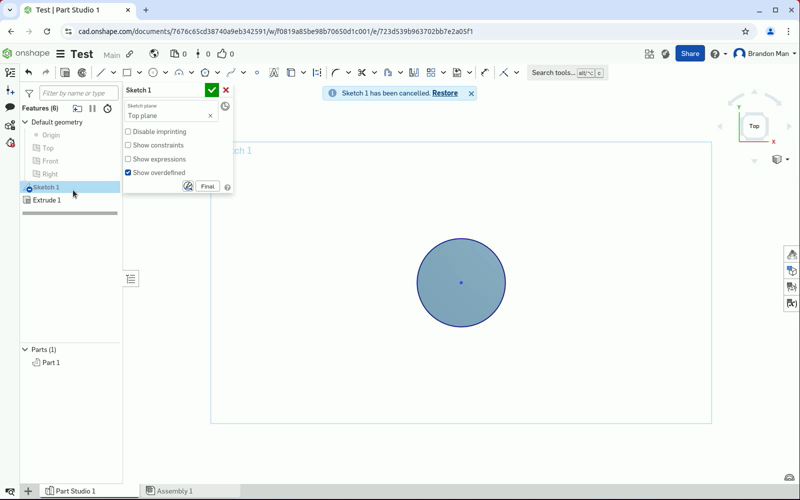
mouse_move(229, 92)
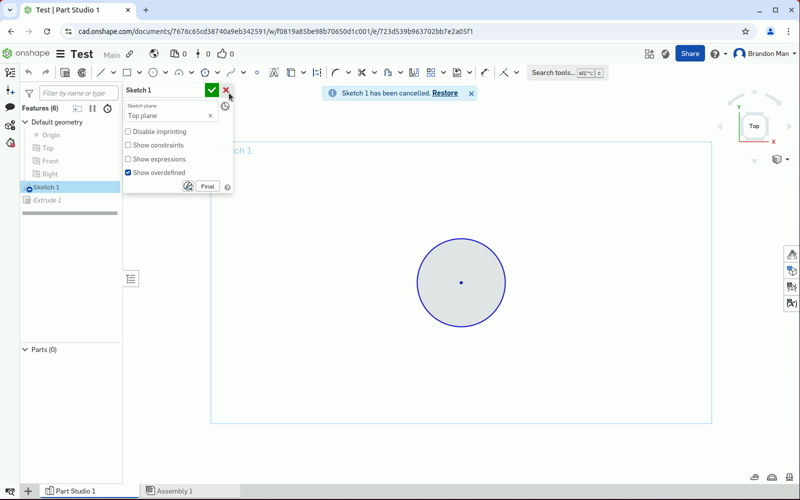
click(229, 92)
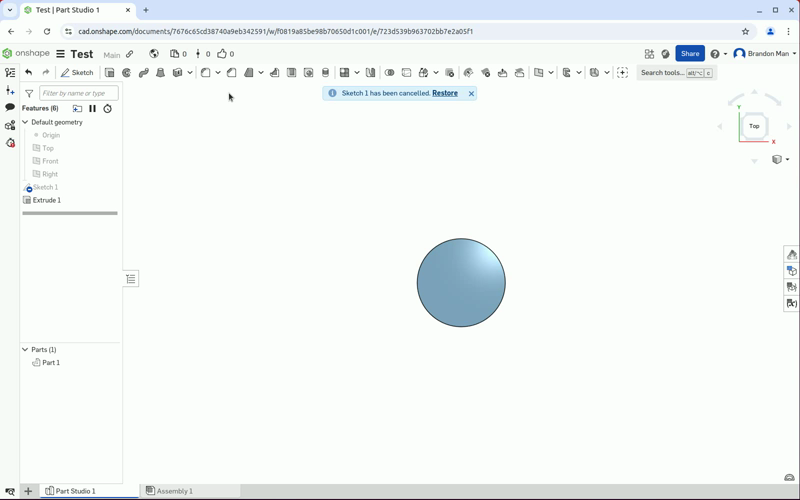
mouse_move(541, 75)
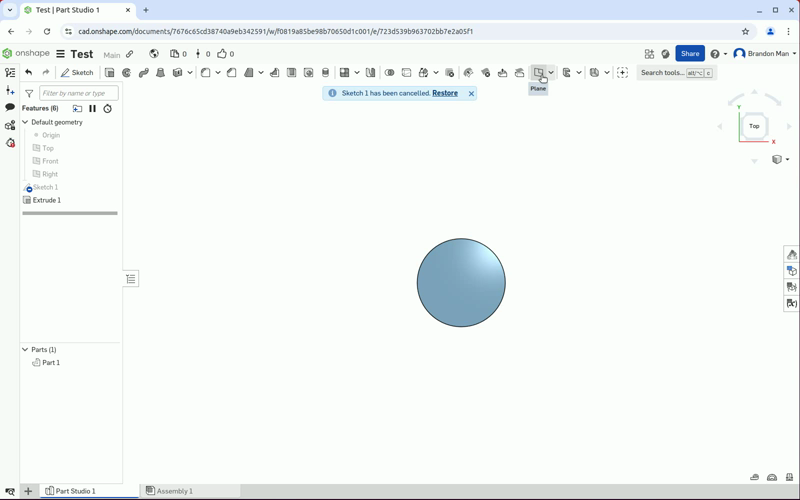
click(541, 75)
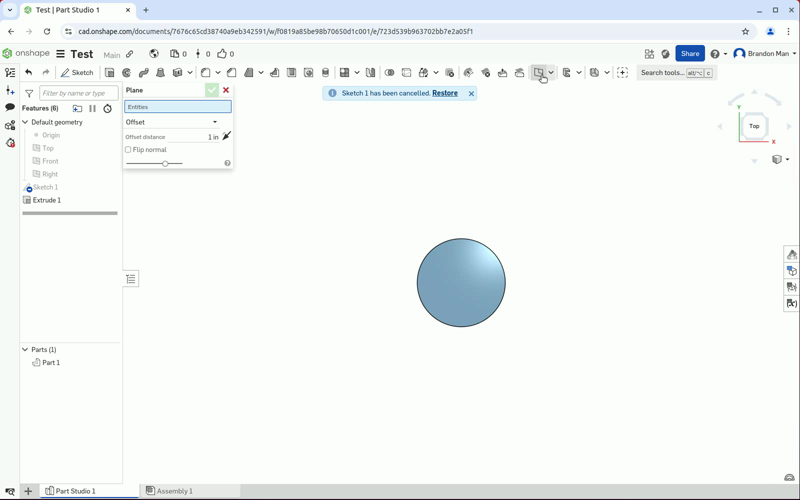
mouse_move(73, 150)
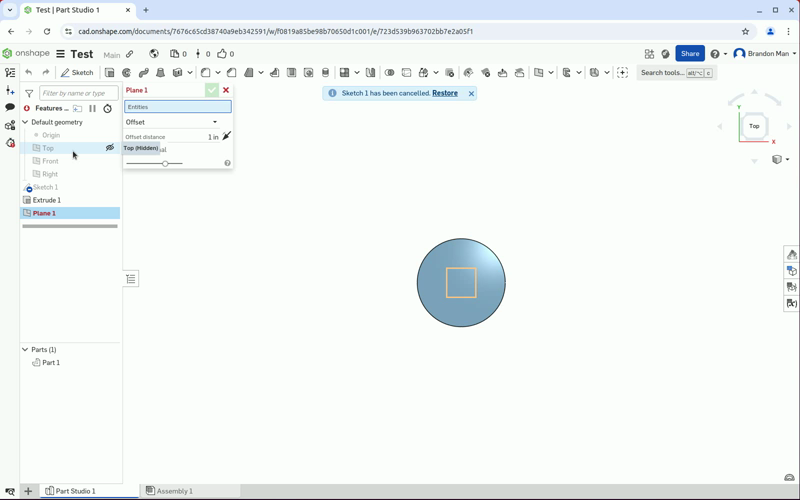
click(73, 150)
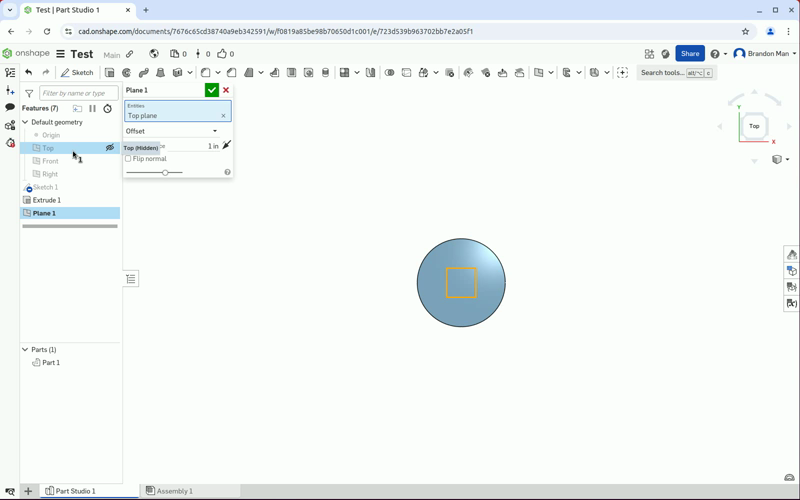
key(tab, 2)
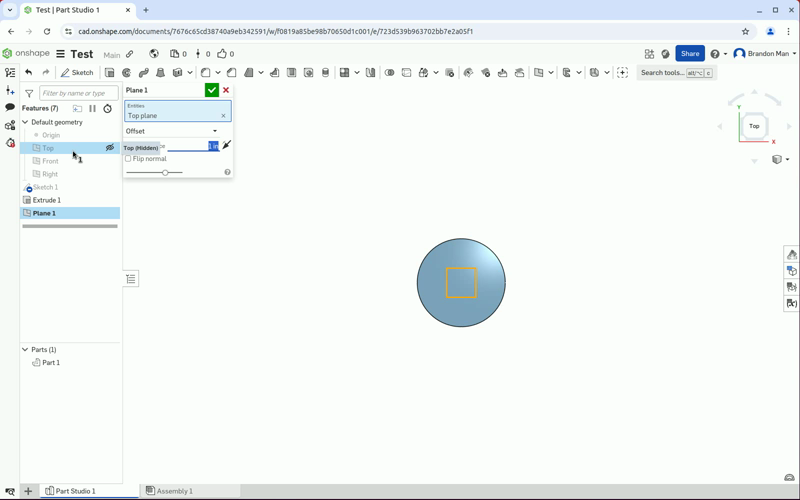
text(5.299)
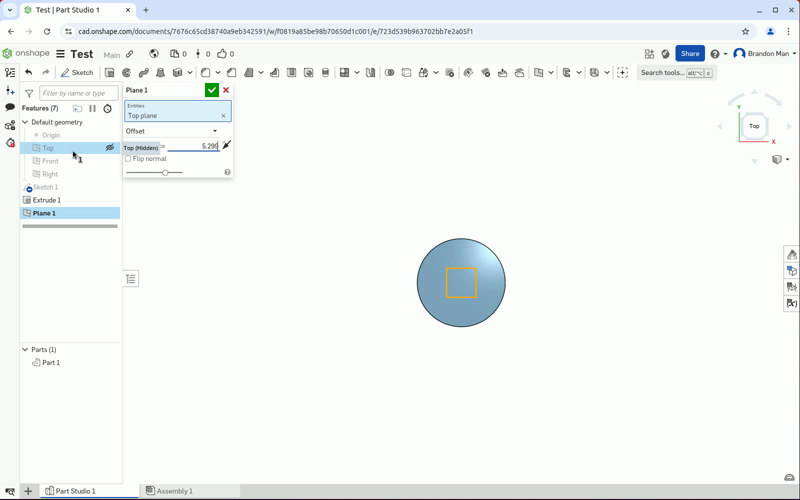
key(enter, 2)
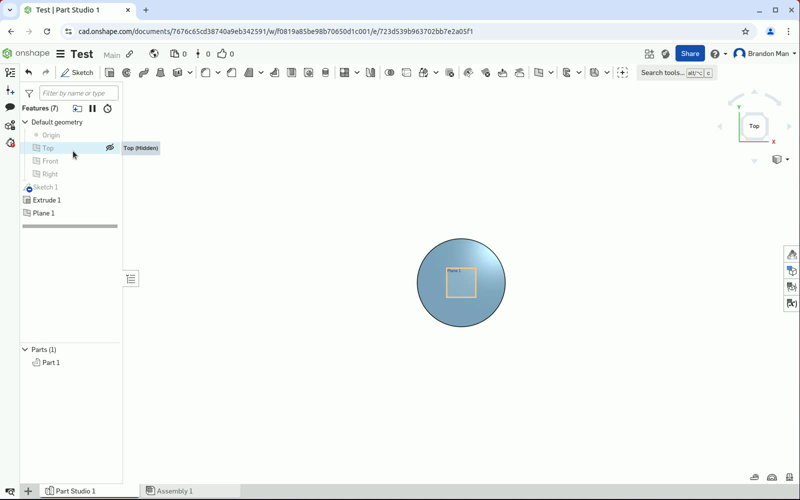
key(shift+s)
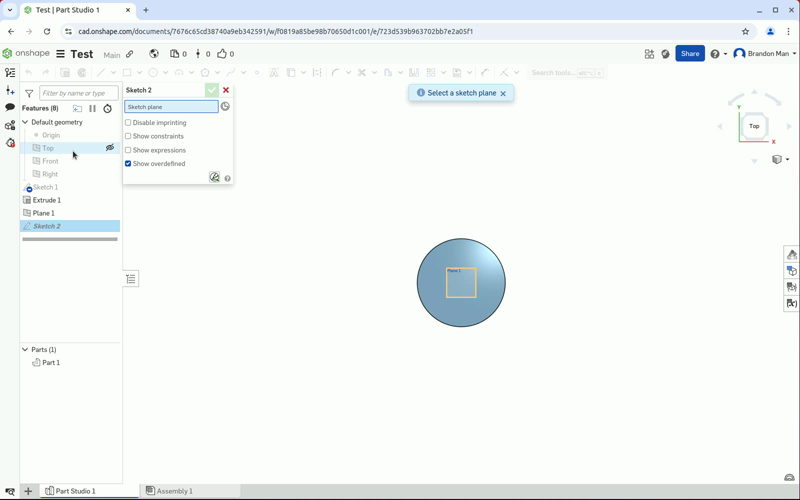
mouse_move(73, 215)
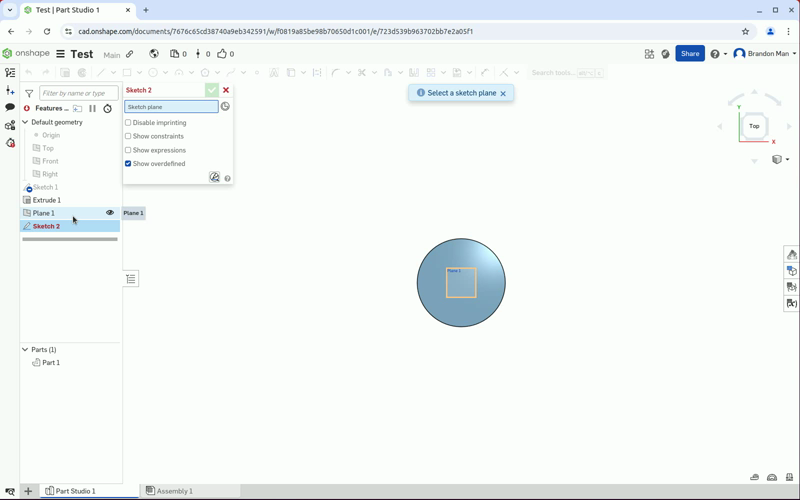
click(73, 215)
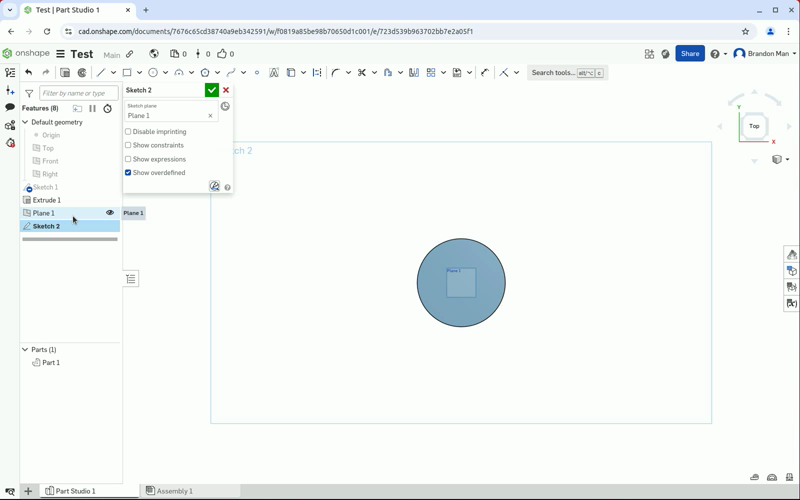
mouse_move(73, 352)
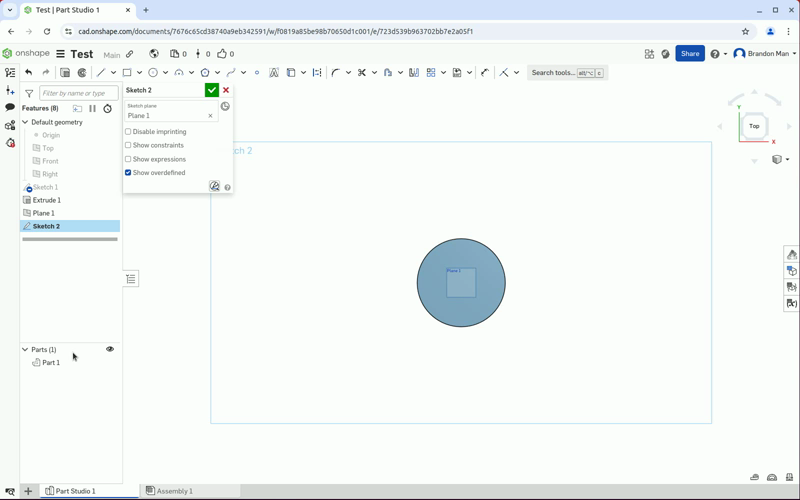
key(y)
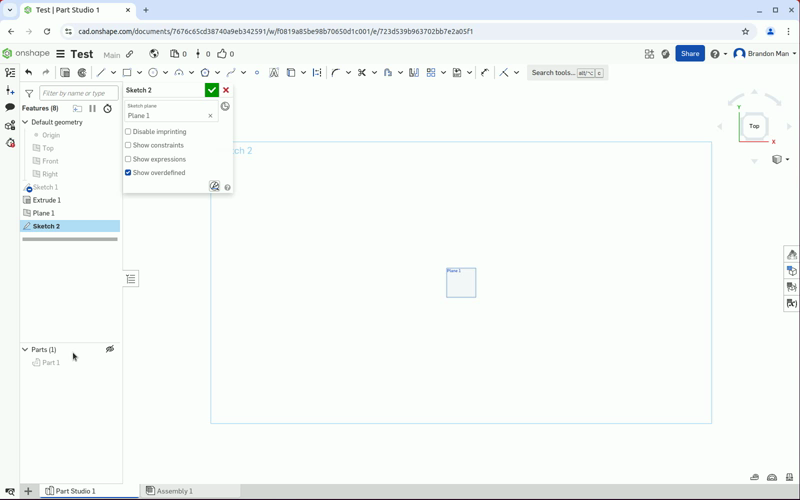
key(c)
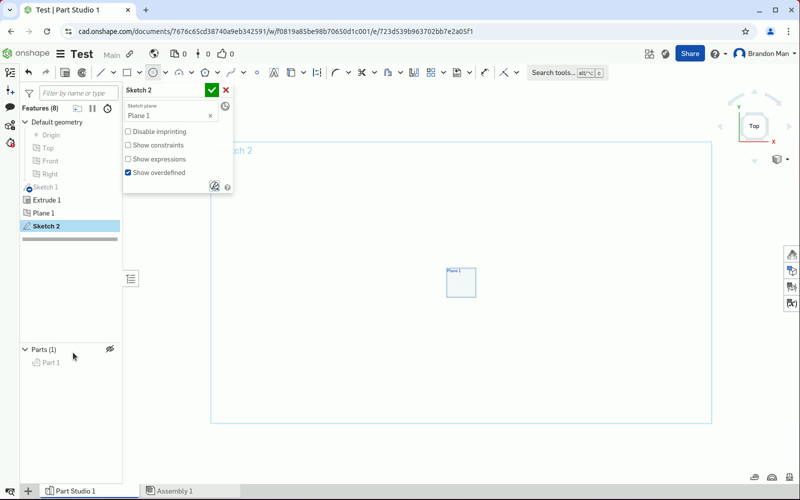
key_down(shift)
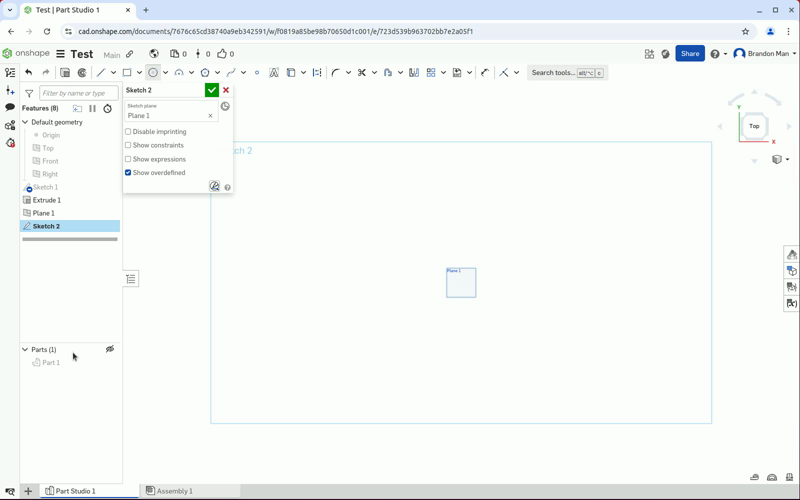
mouse_move(461, 282)
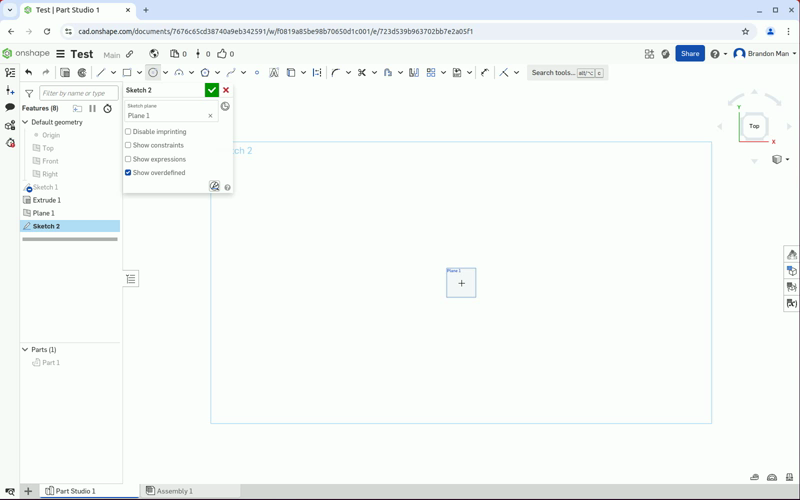
click(461, 282)
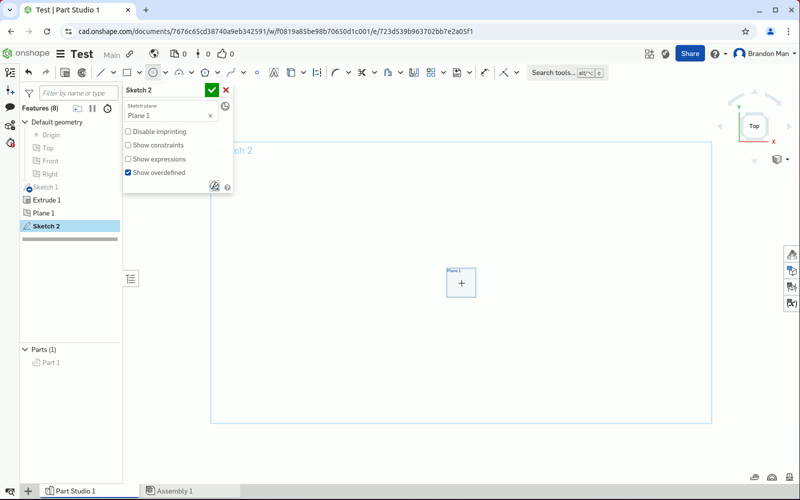
key_up(shift)
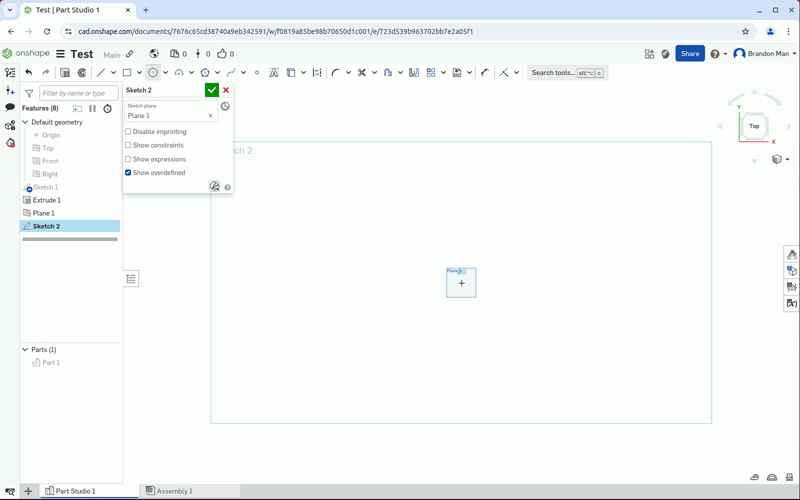
mouse_move(484, 282)
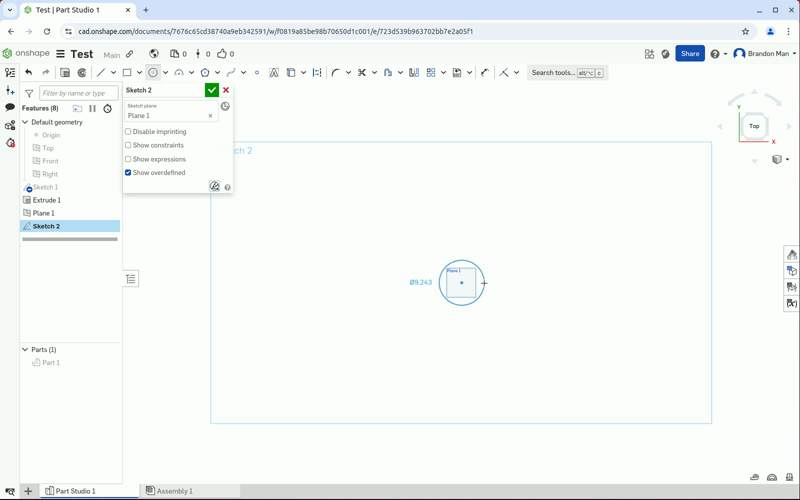
click(484, 282)
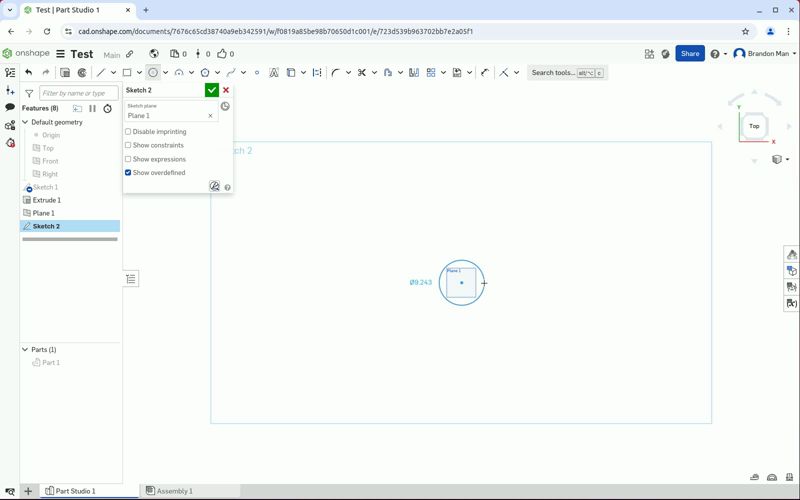
key(esc)
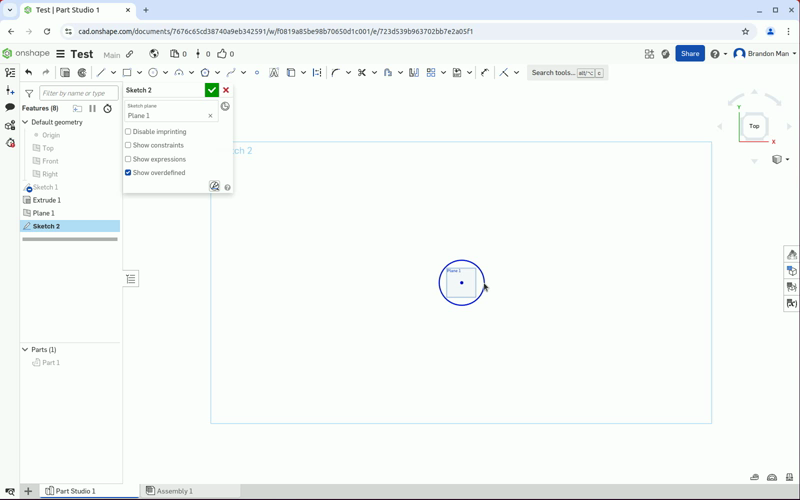
mouse_move(467, 274)
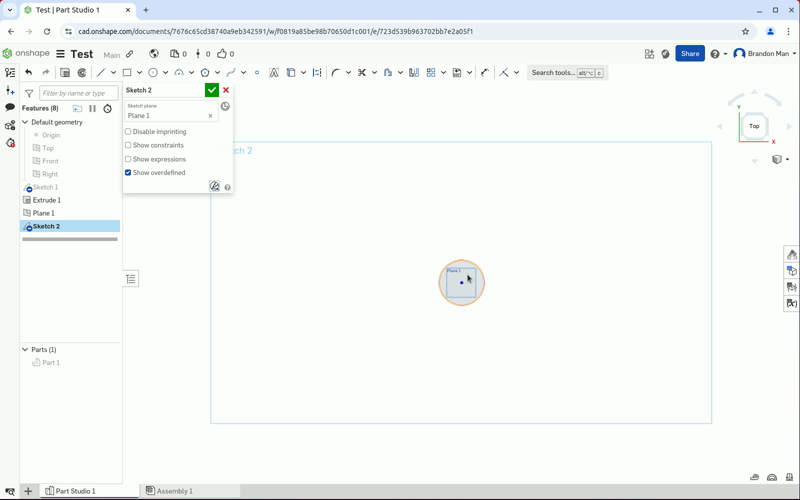
scroll(6)
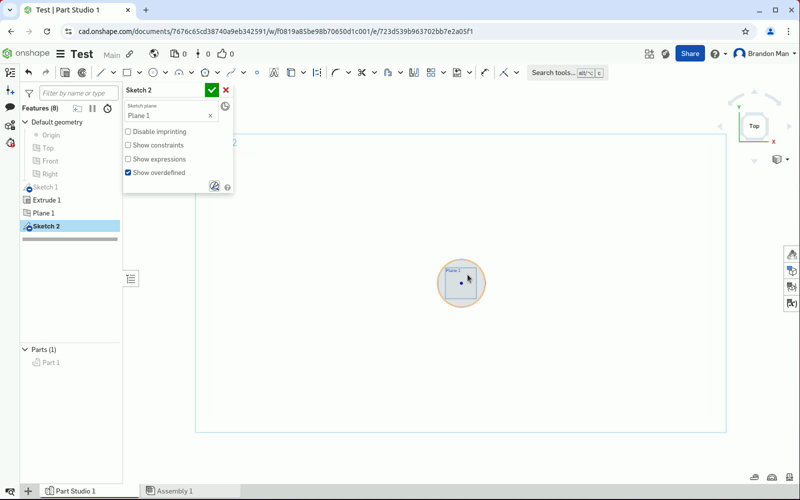
scroll(6)
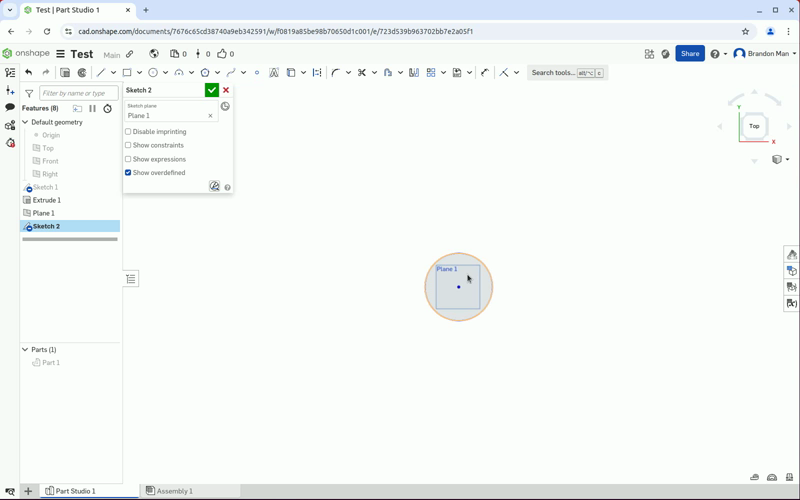
scroll(6)
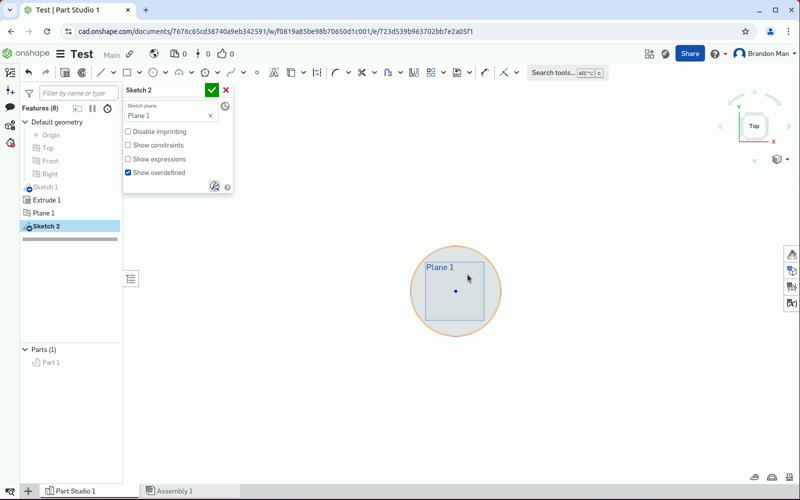
scroll(6)
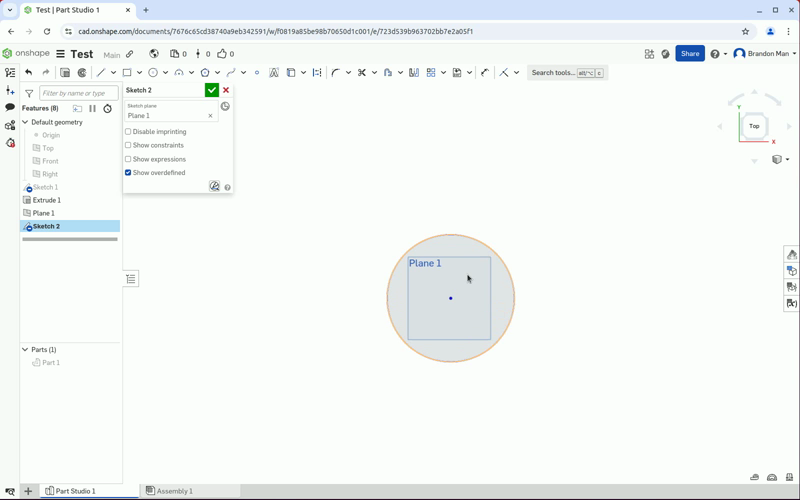
scroll(6)
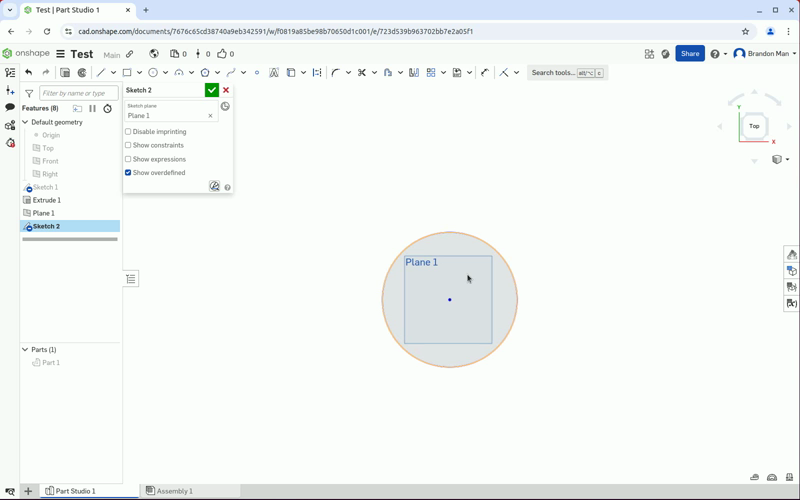
scroll(6)
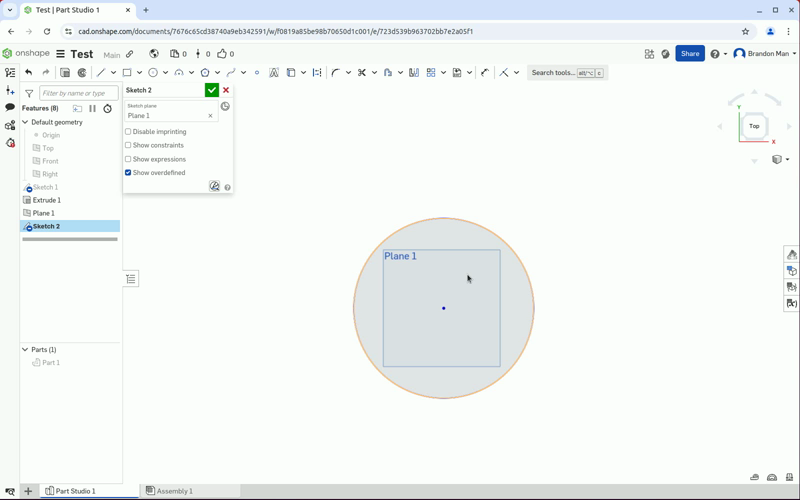
scroll(6)
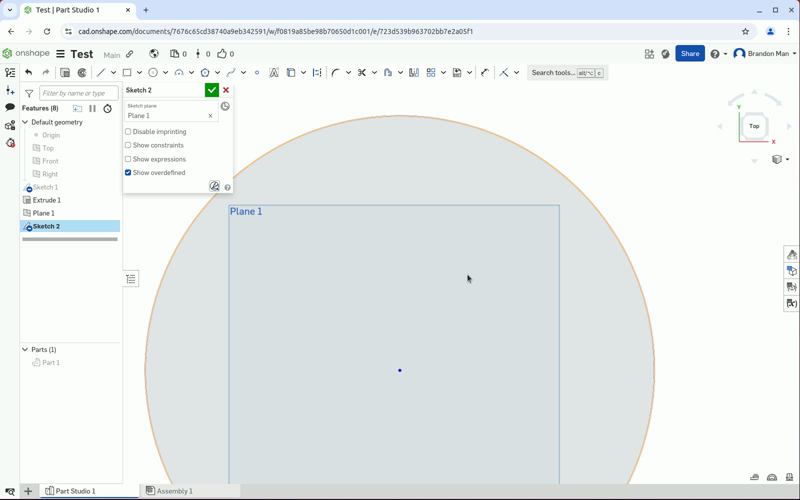
click(467, 274)
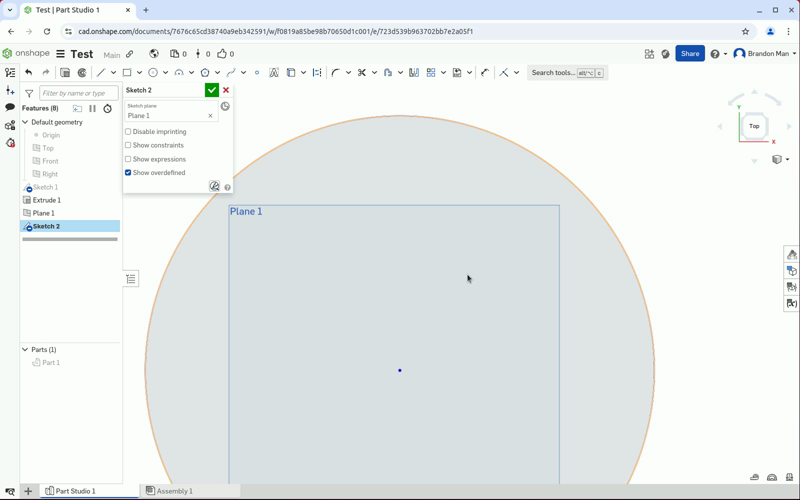
scroll(-6)
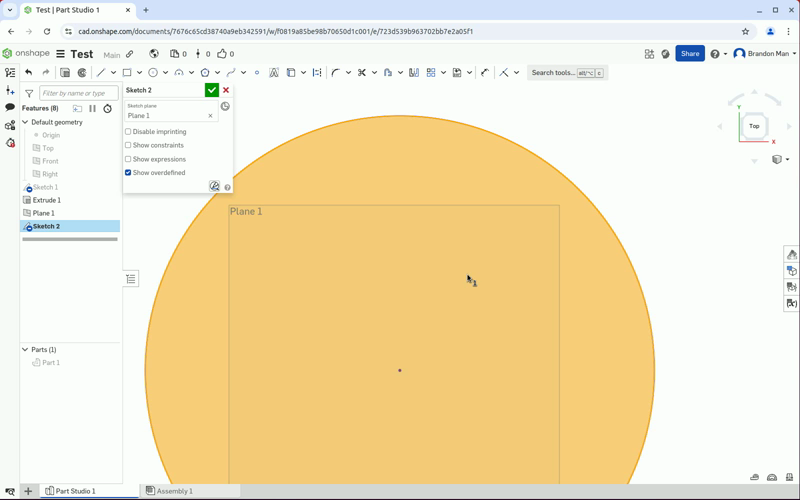
scroll(-6)
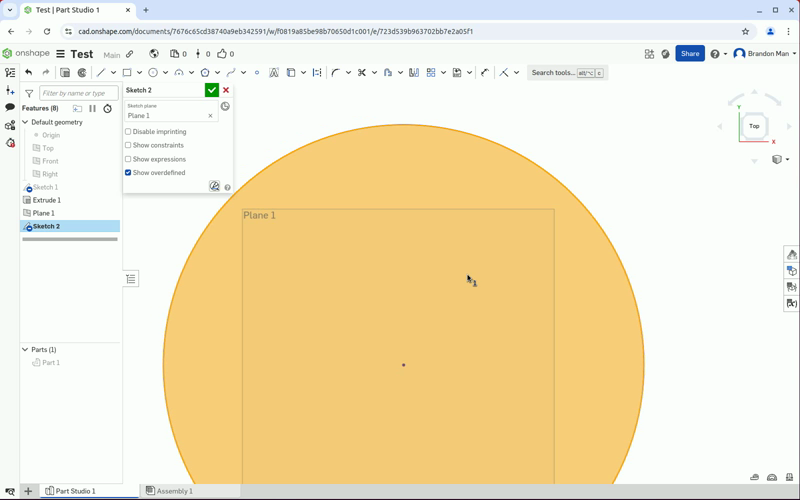
scroll(-6)
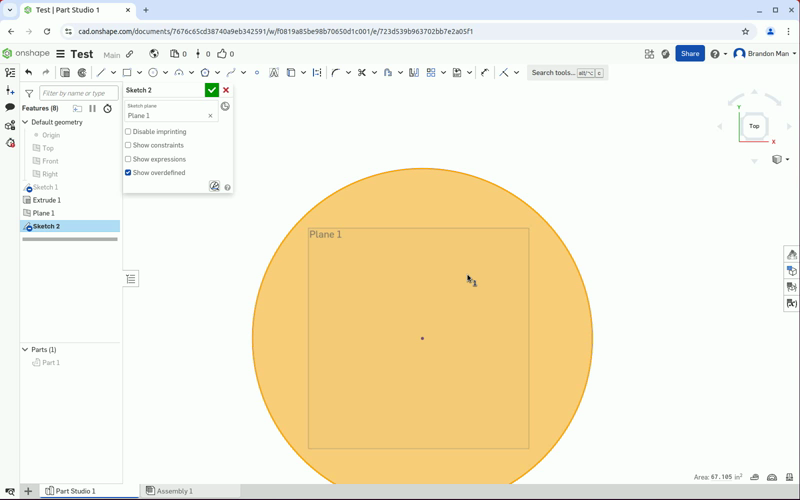
scroll(-6)
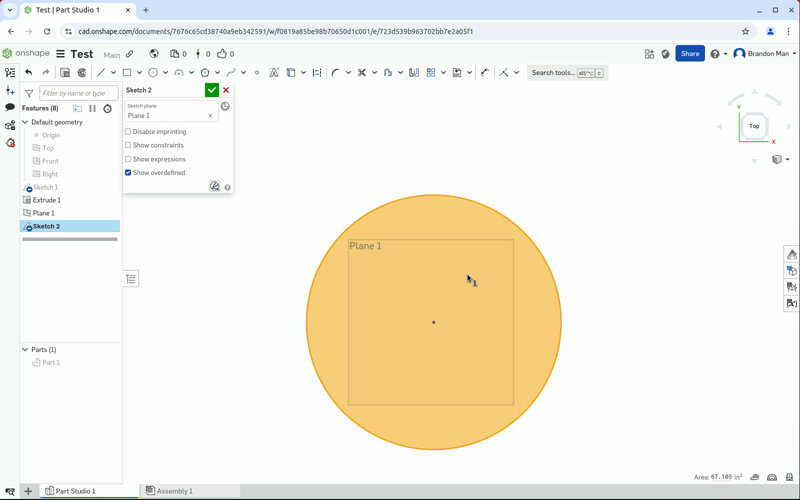
scroll(-6)
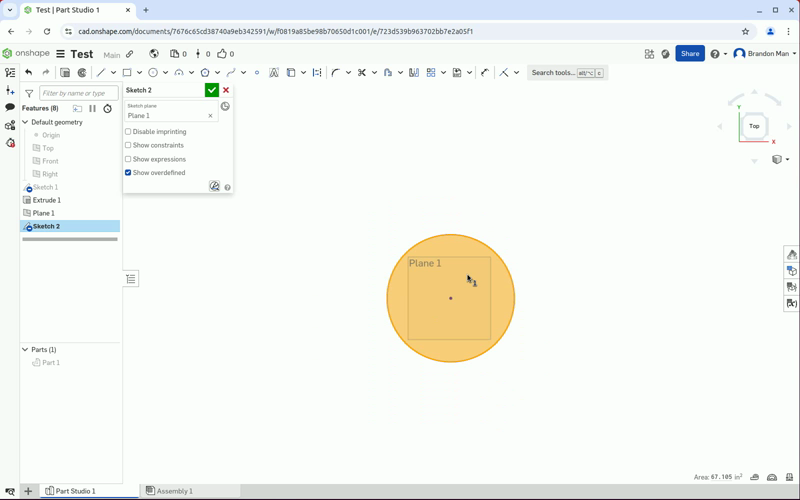
scroll(-6)
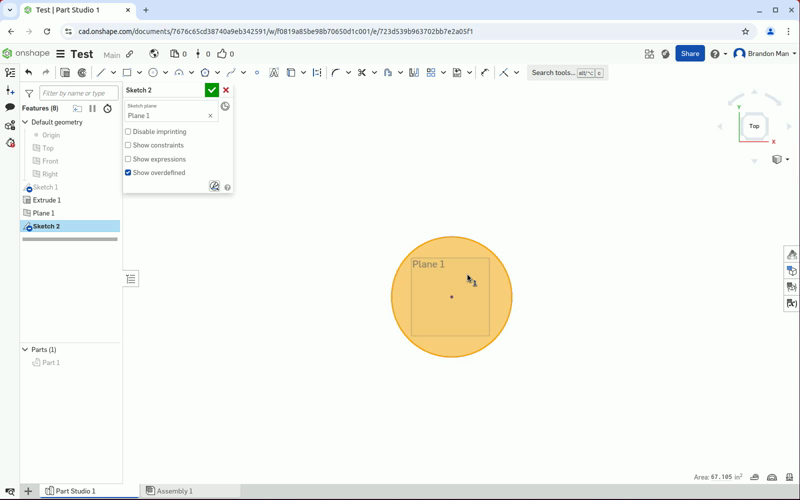
scroll(-6)
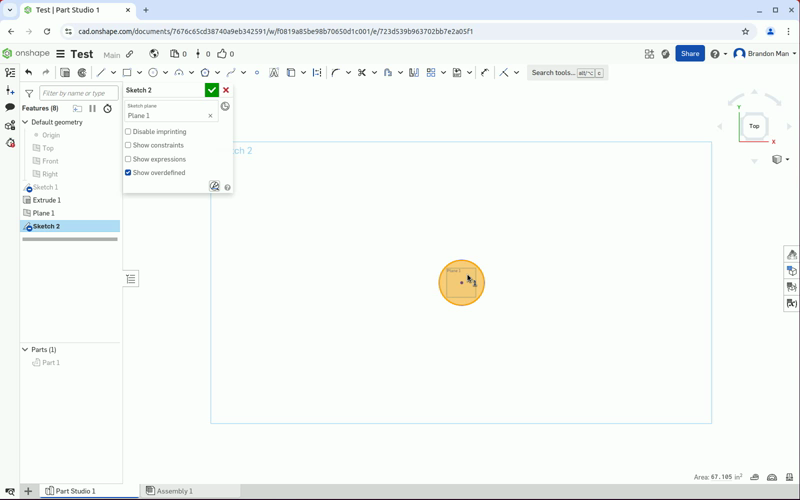
mouse_move(73, 352)
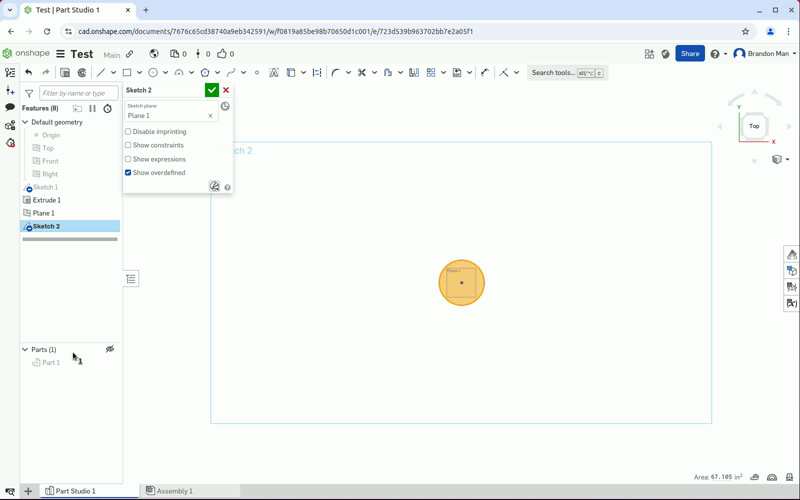
key(shift+y)
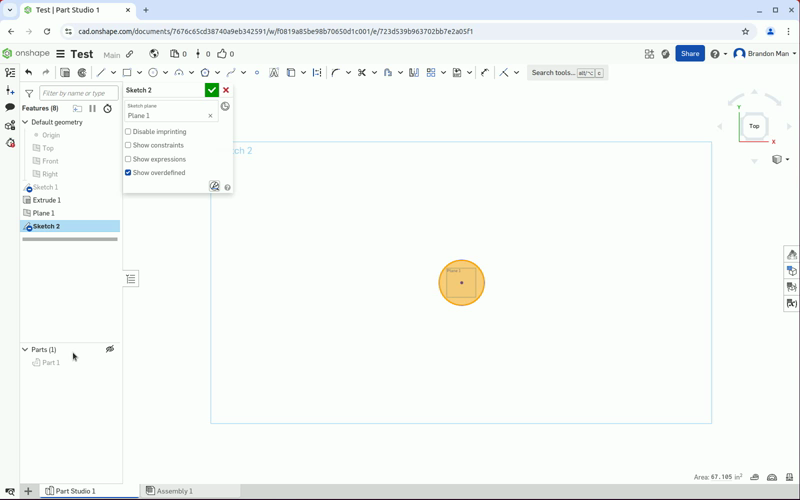
key(shift+e)
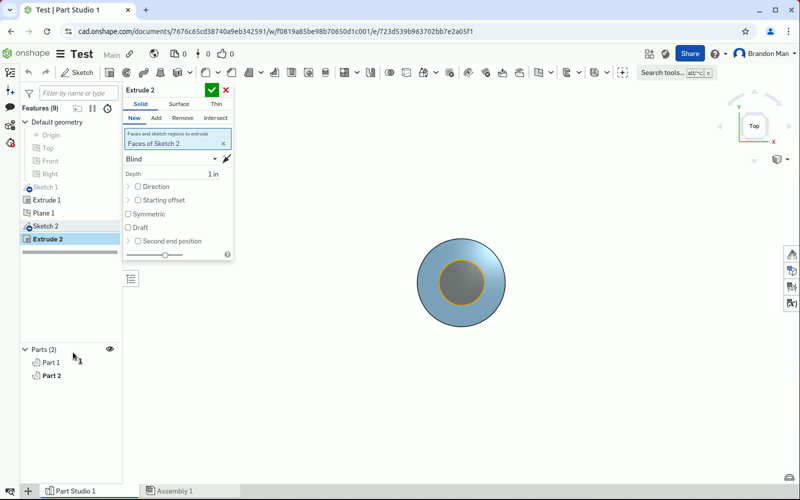
mouse_move(143, 106)
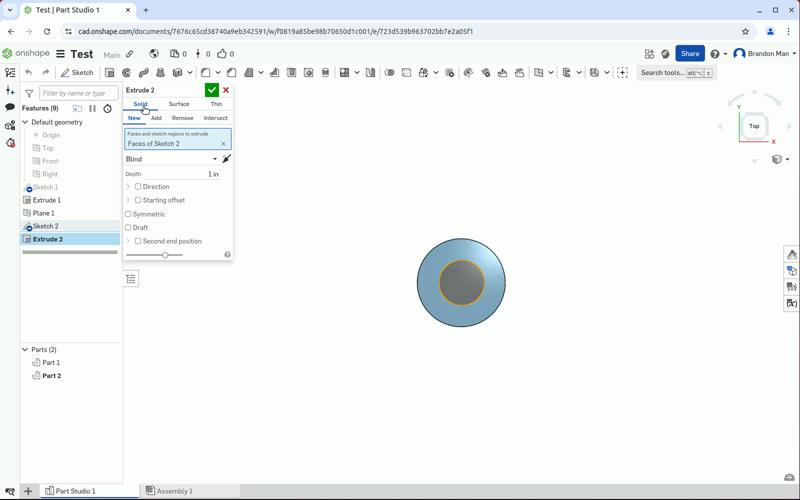
click(143, 106)
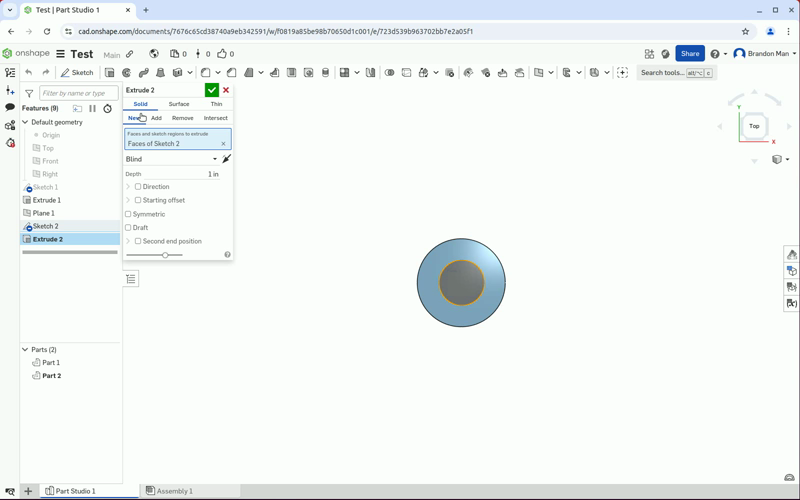
mouse_move(137, 120)
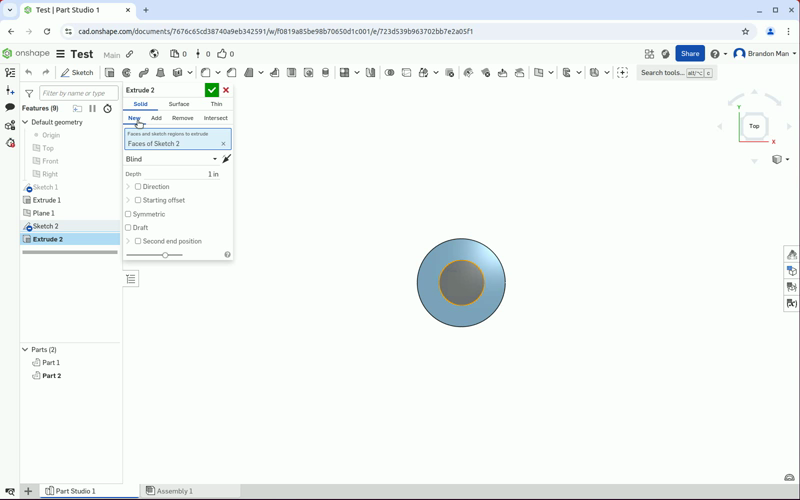
click(137, 120)
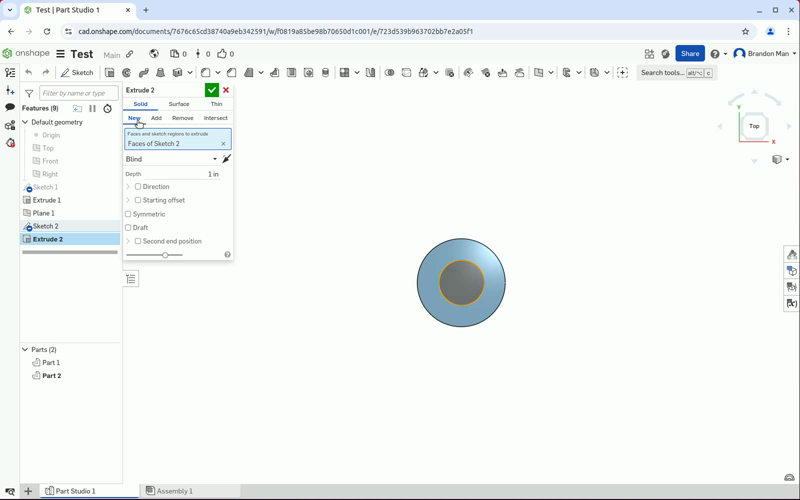
key(tab, 4)
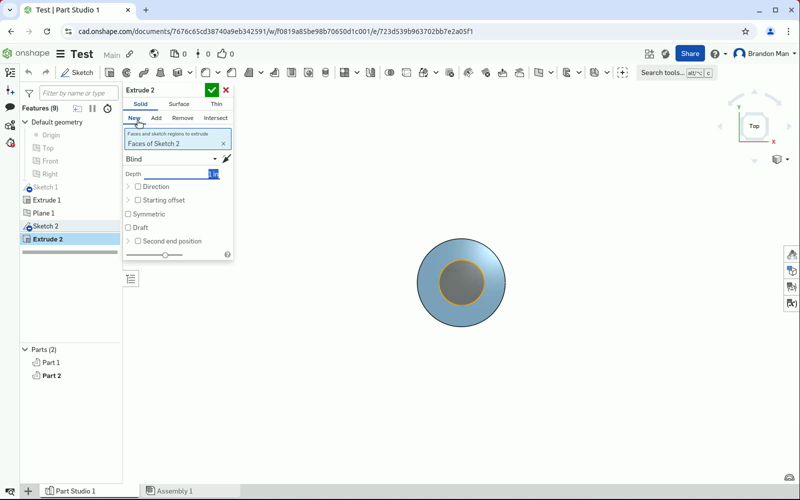
text(17.813)
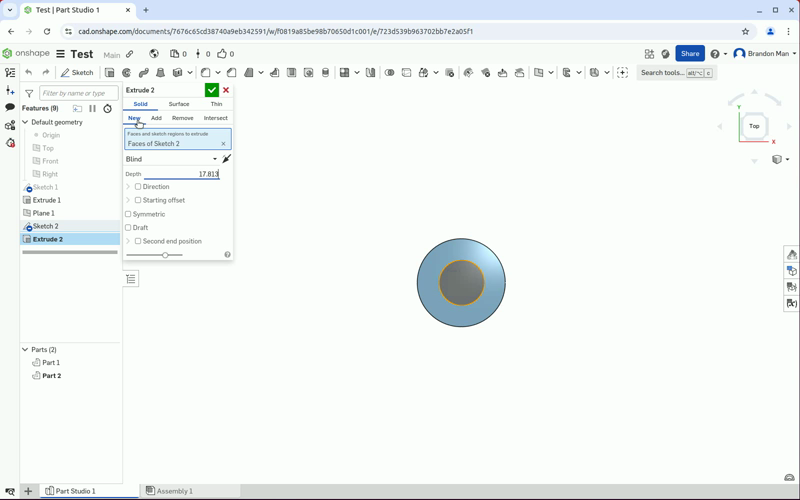
key(enter)
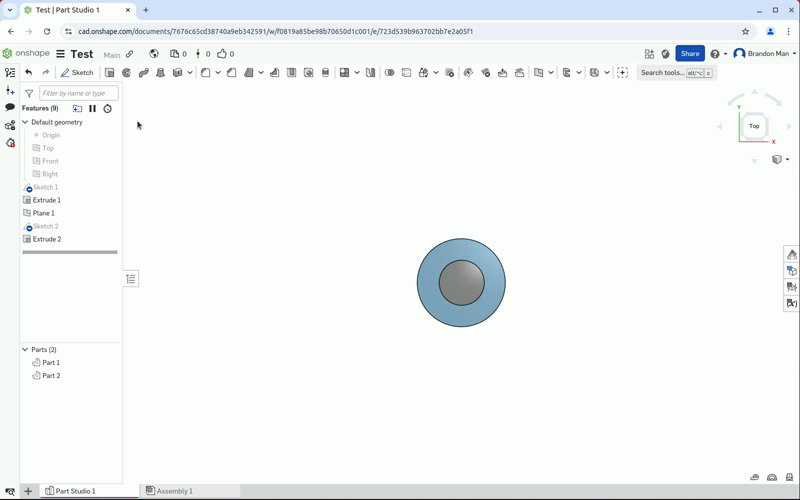
key(shift+h)
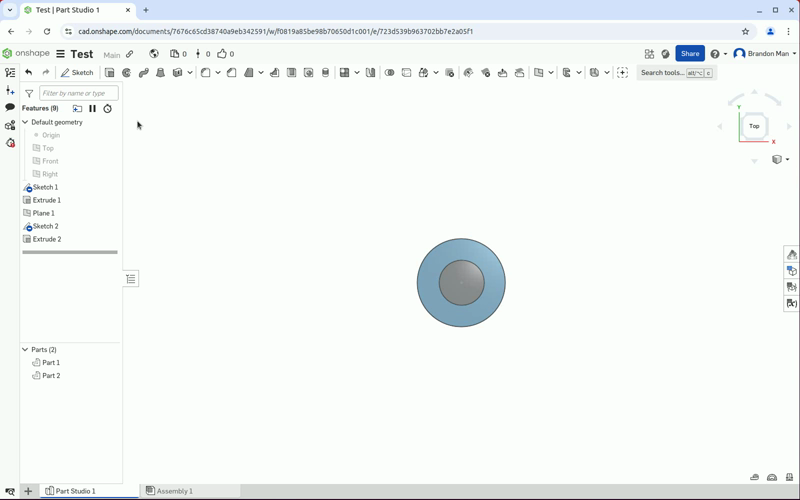
key(shift+h)
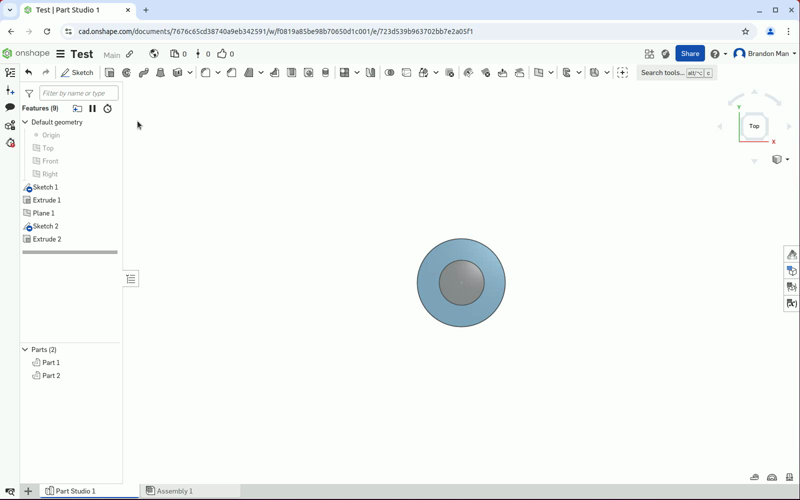
key(shift+7)
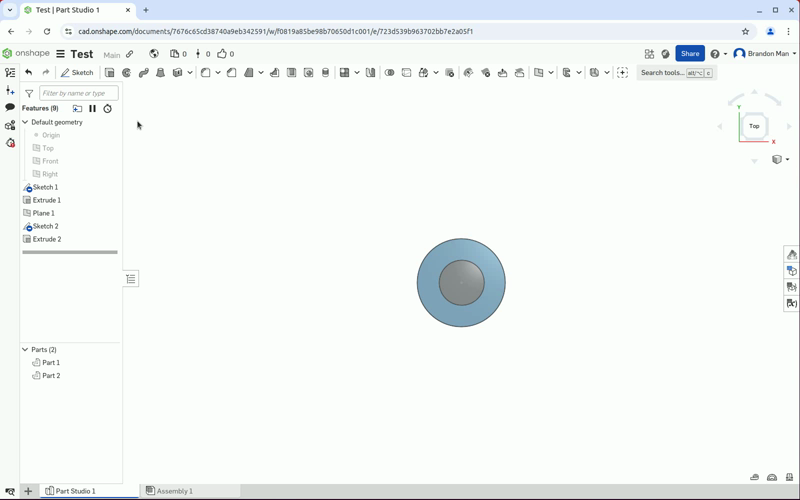
key(up, 3)
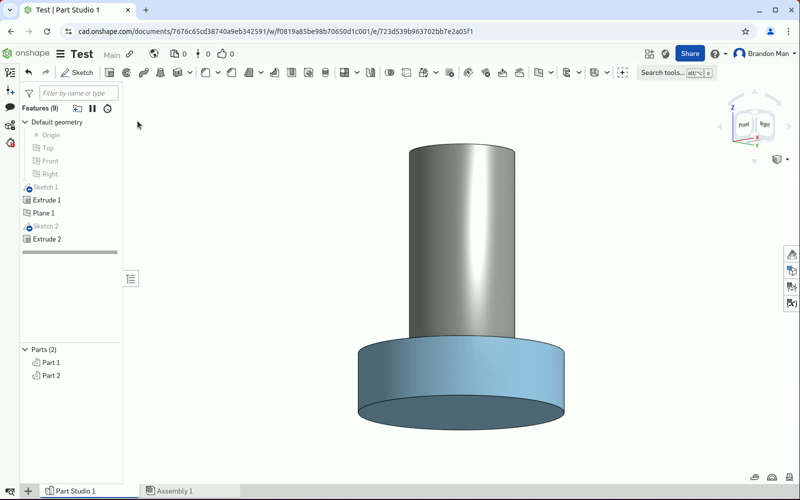
key(left, 3)
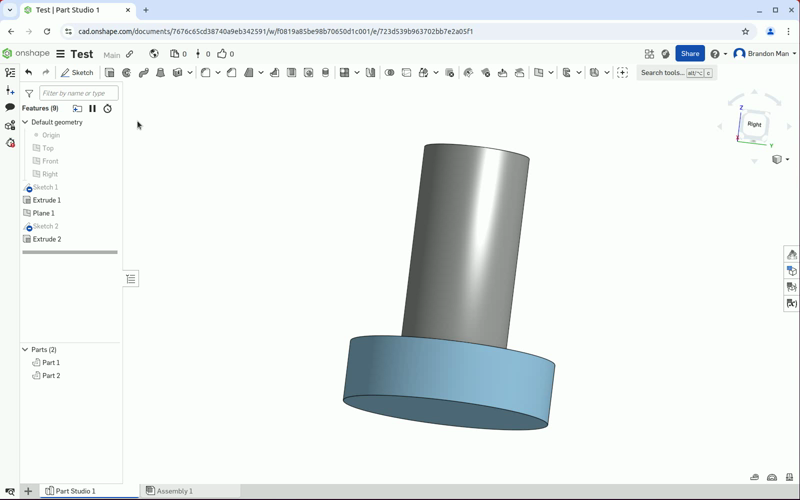
key(right, 3)
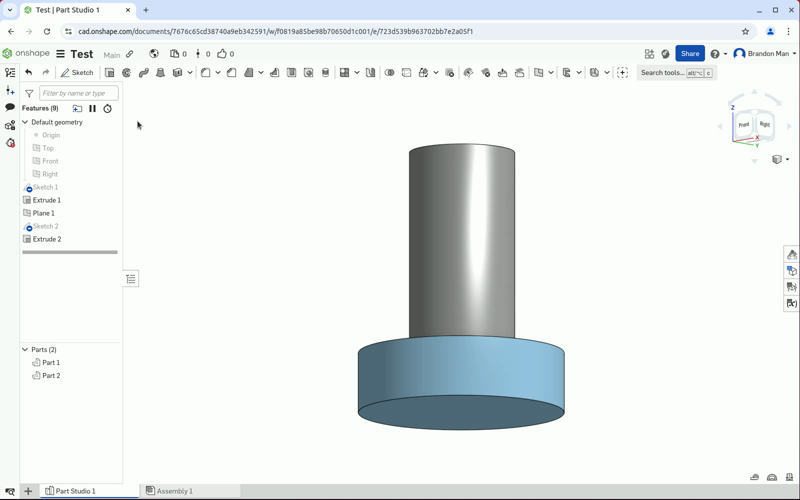
key(down, 3)
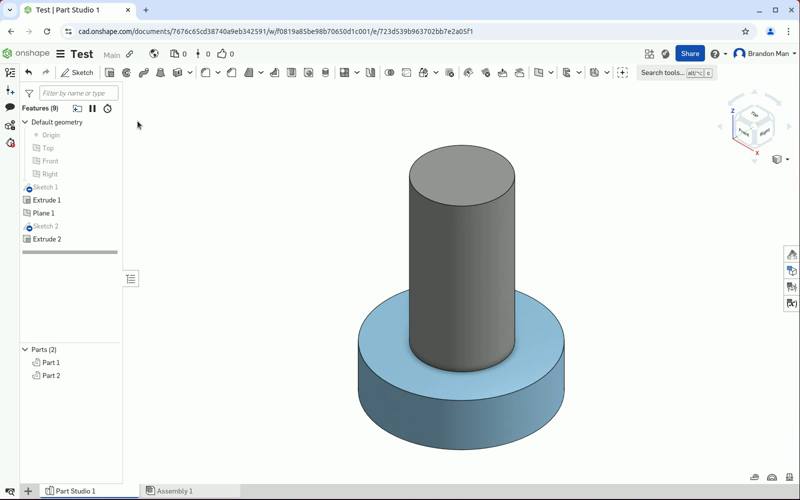
mouse_move(73, 189)
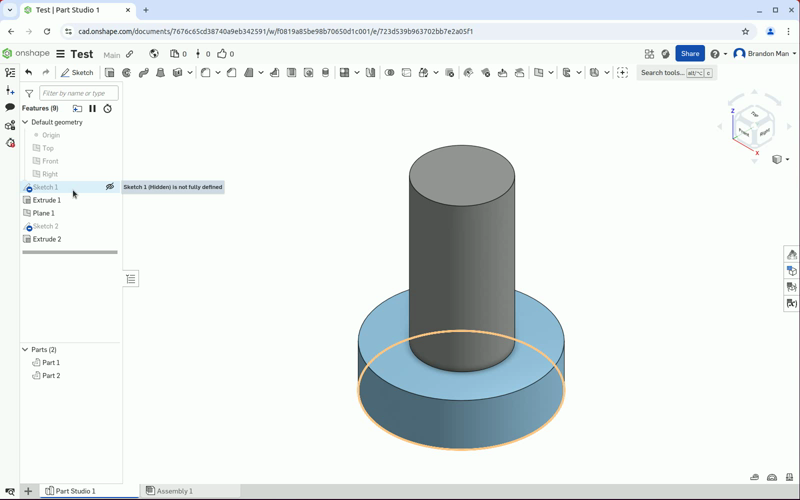
click(73, 189)